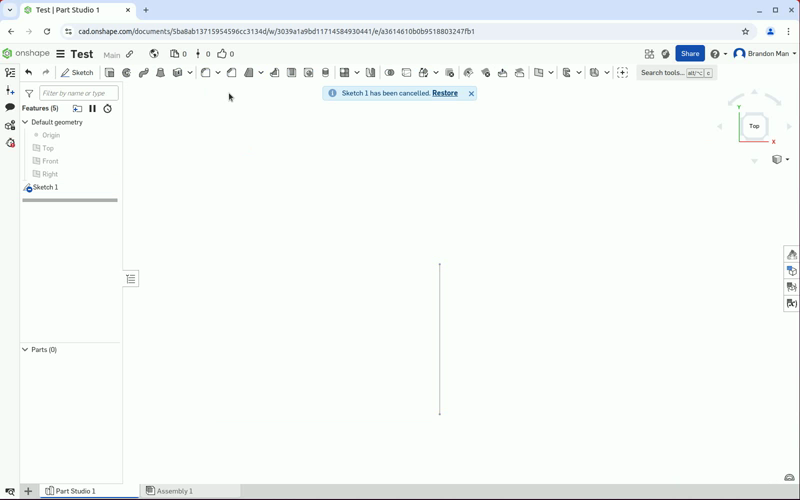
key(shift+h)
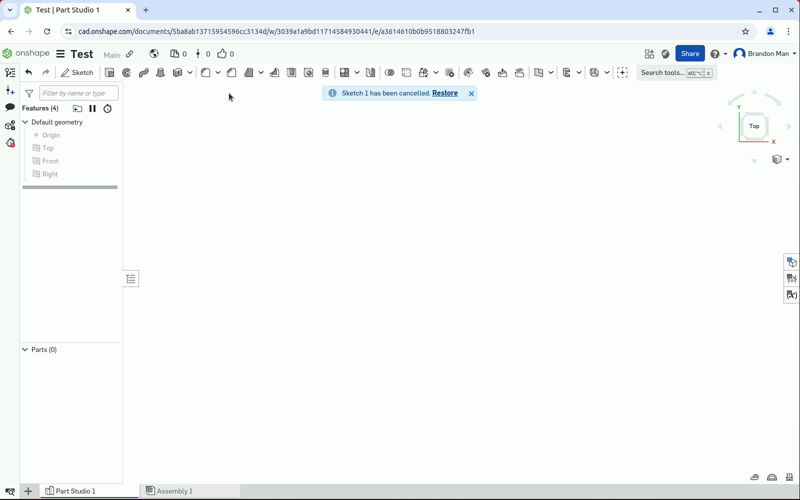
mouse_move(73, 352)
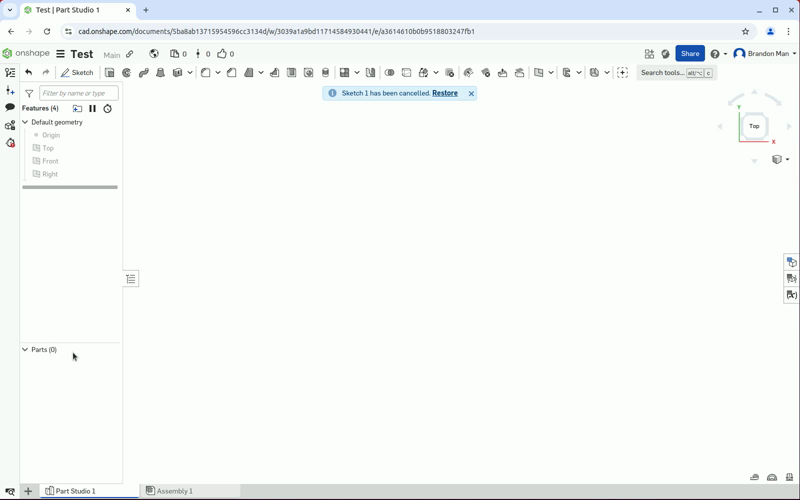
key(y)
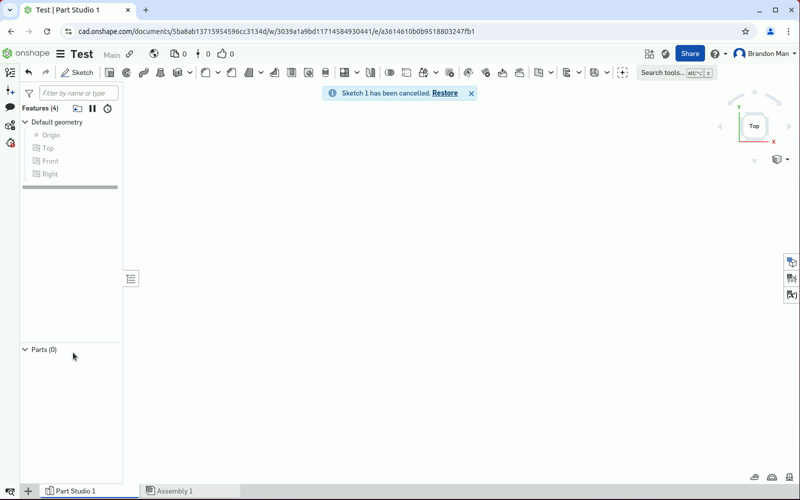
key(shift+p)
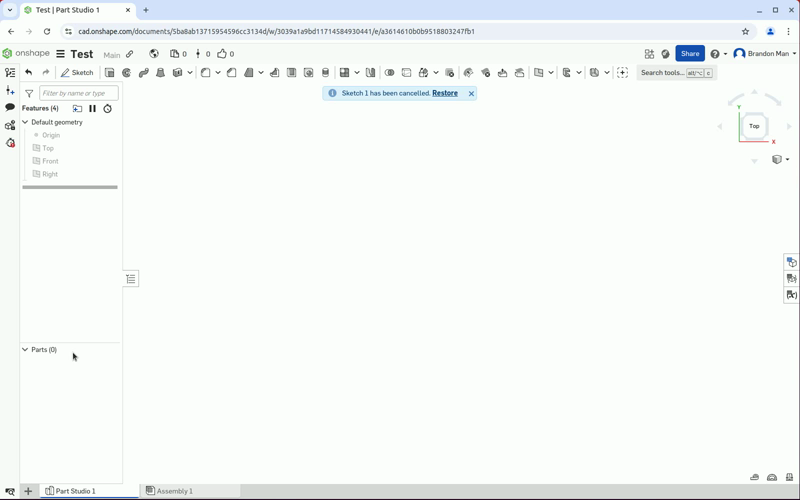
key(space)
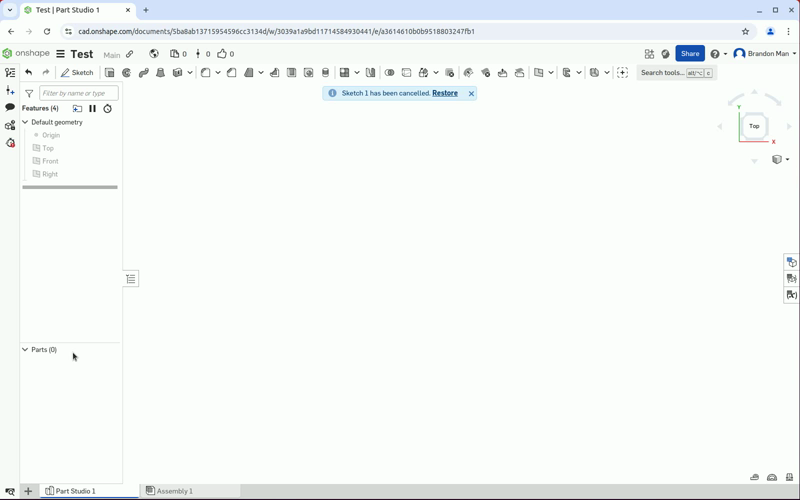
key_down(shift)
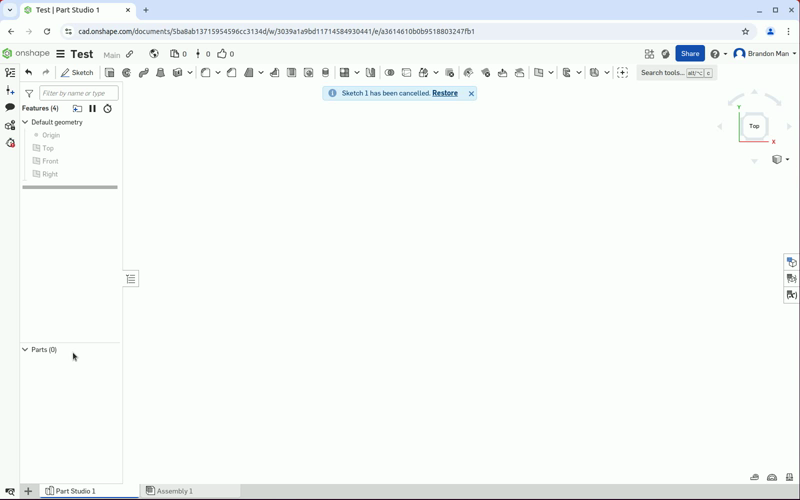
key(up)
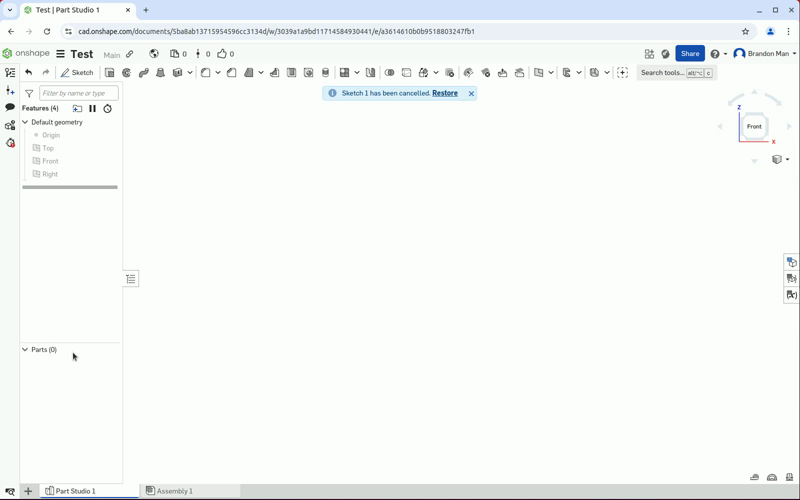
key_up(shift)
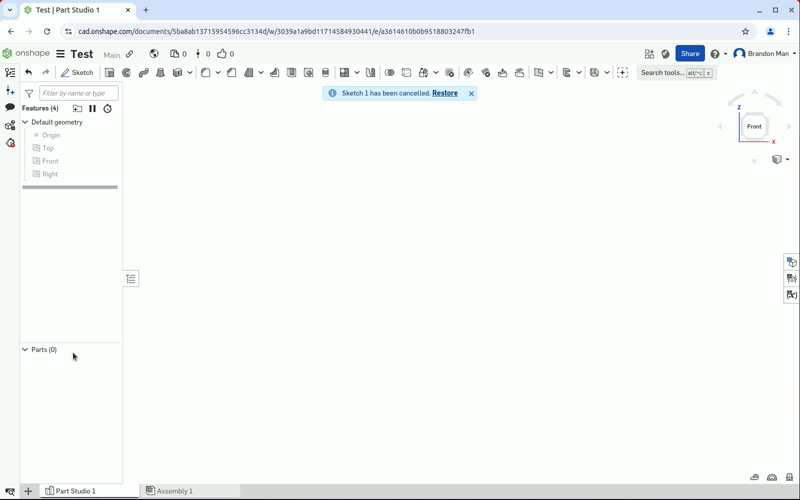
mouse_move(73, 352)
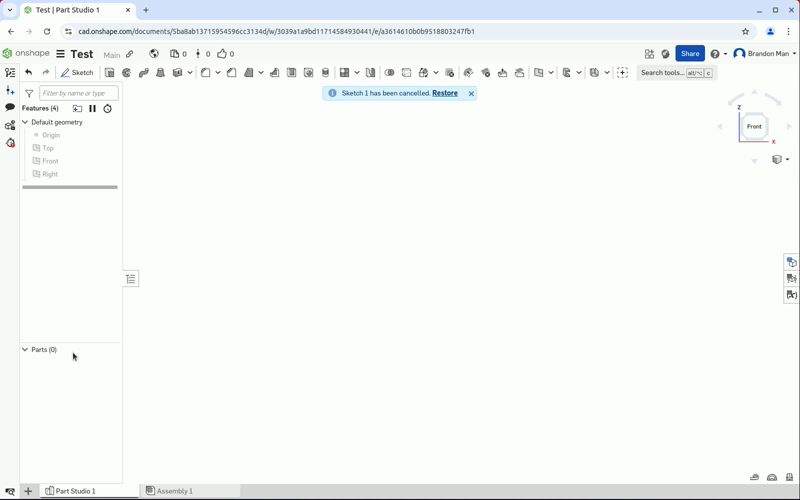
key(shift+y)
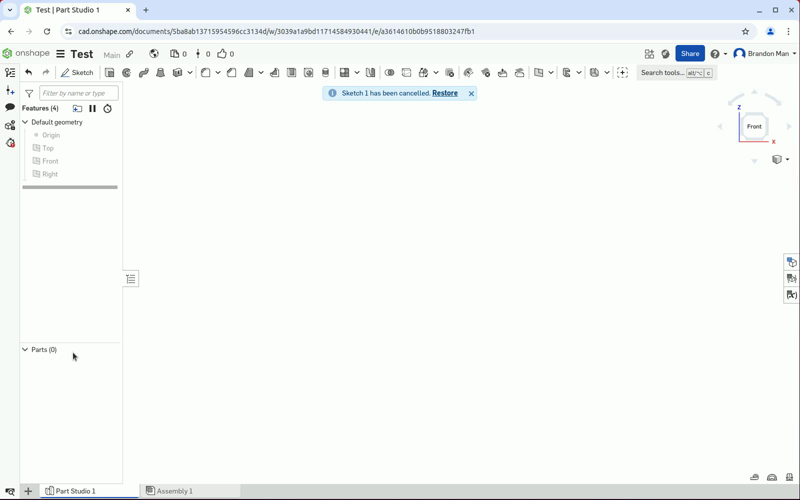
key(shift+s)
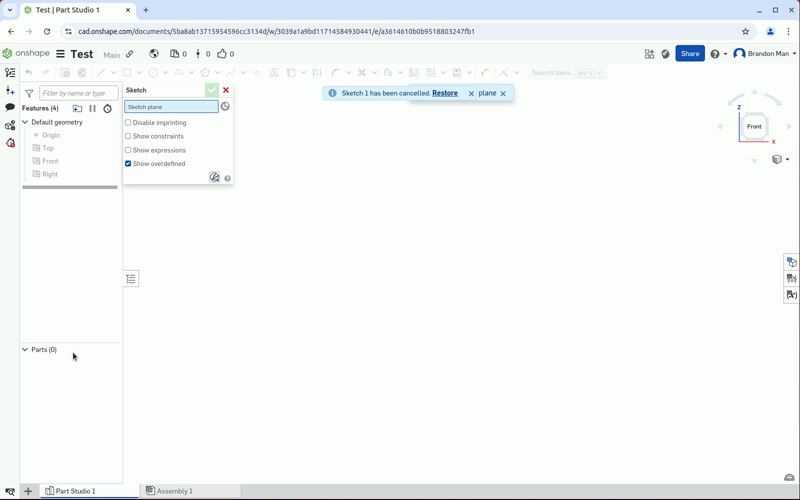
mouse_move(73, 163)
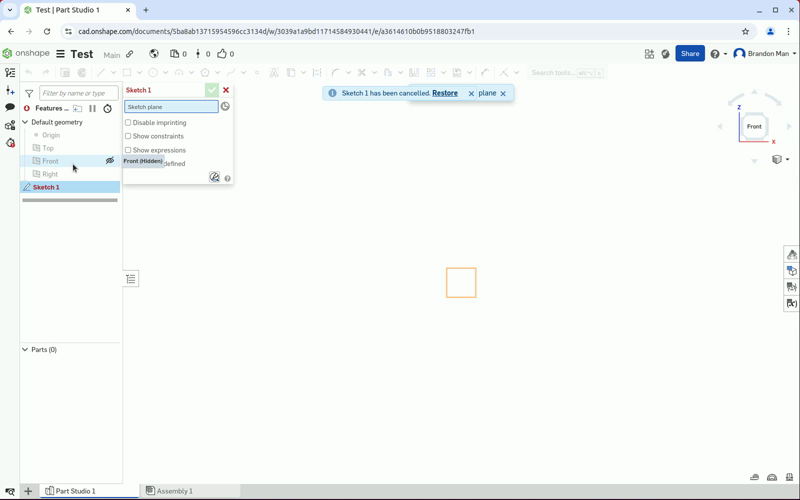
click(73, 163)
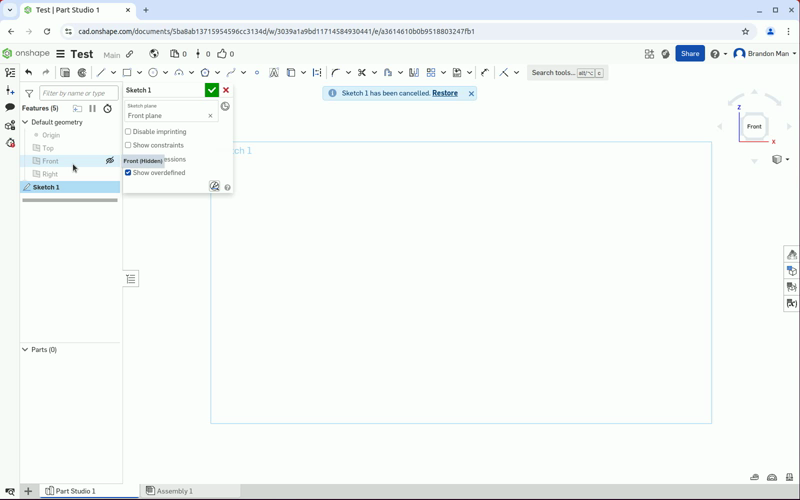
mouse_move(73, 352)
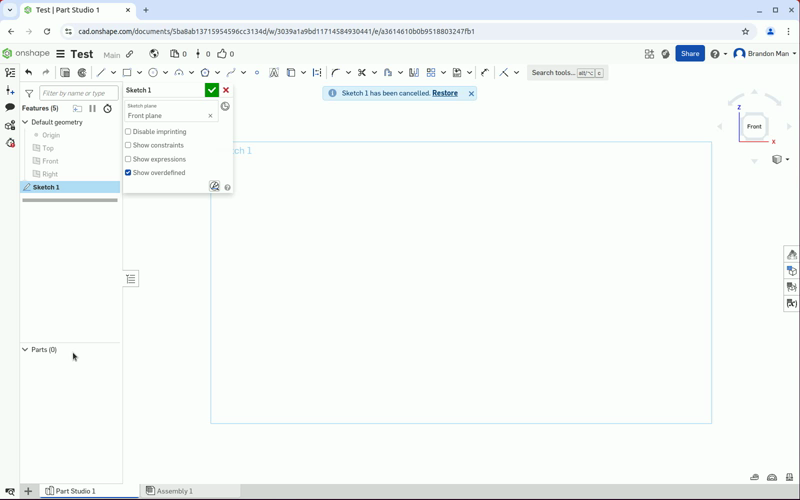
key(y)
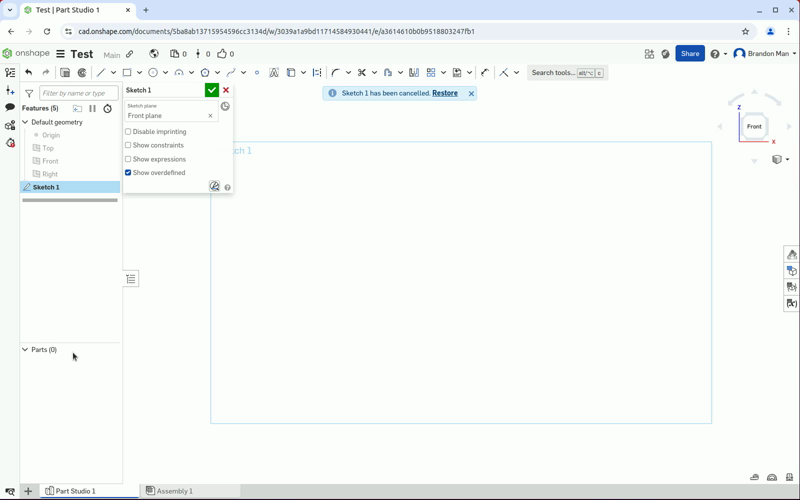
key(c)
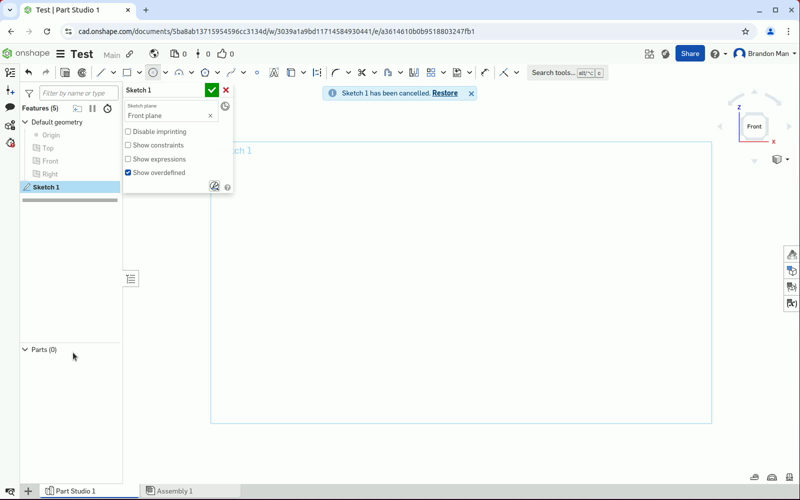
key_down(shift)
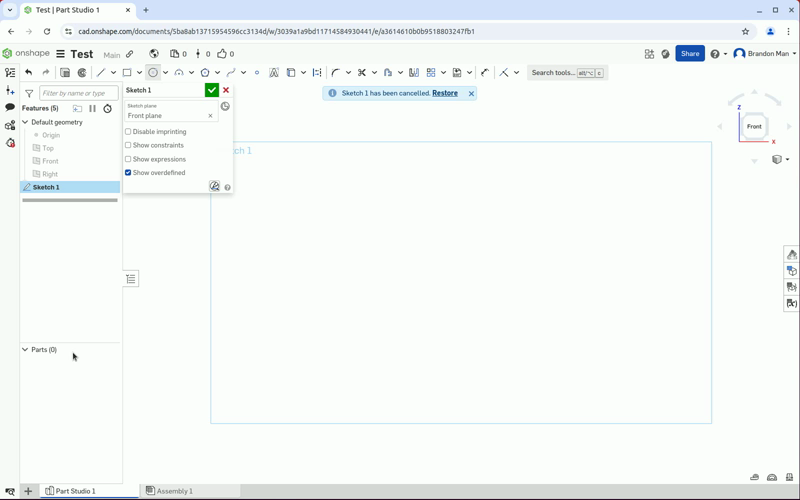
mouse_move(460, 282)
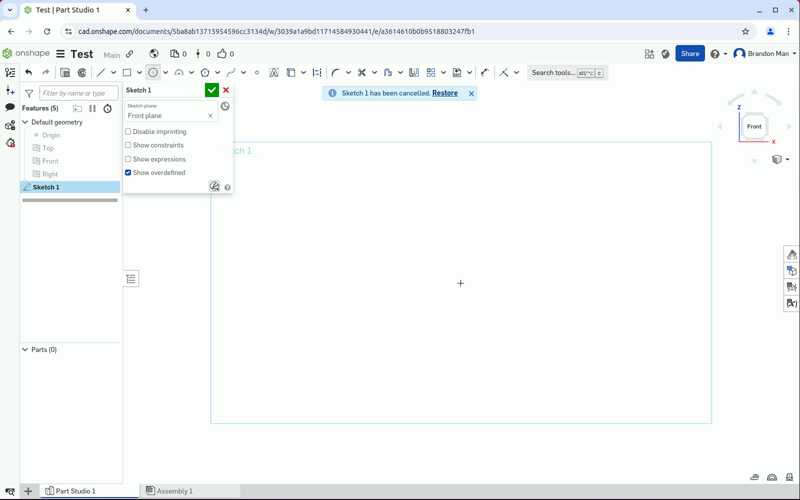
click(460, 282)
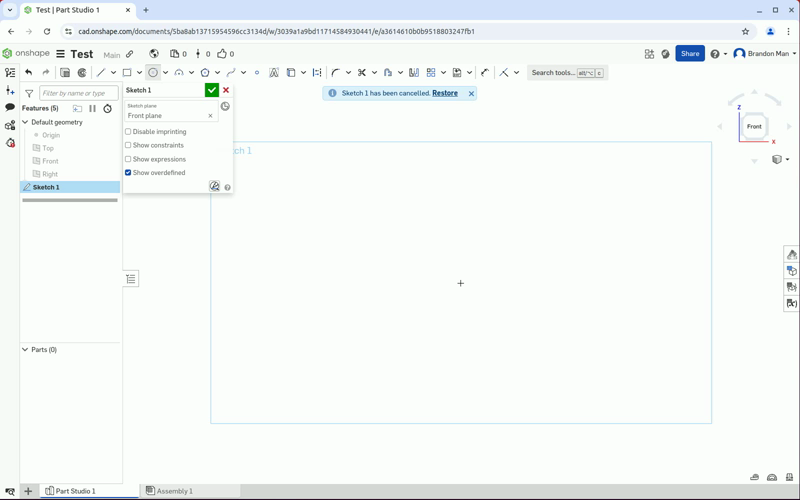
key_up(shift)
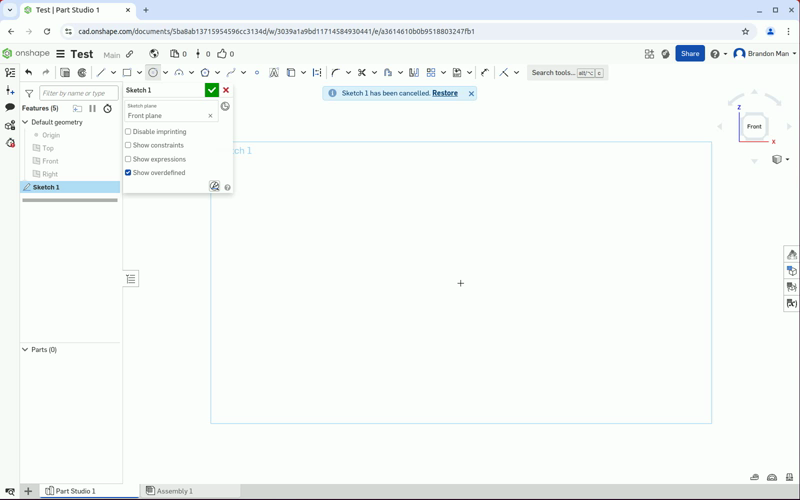
mouse_move(541, 282)
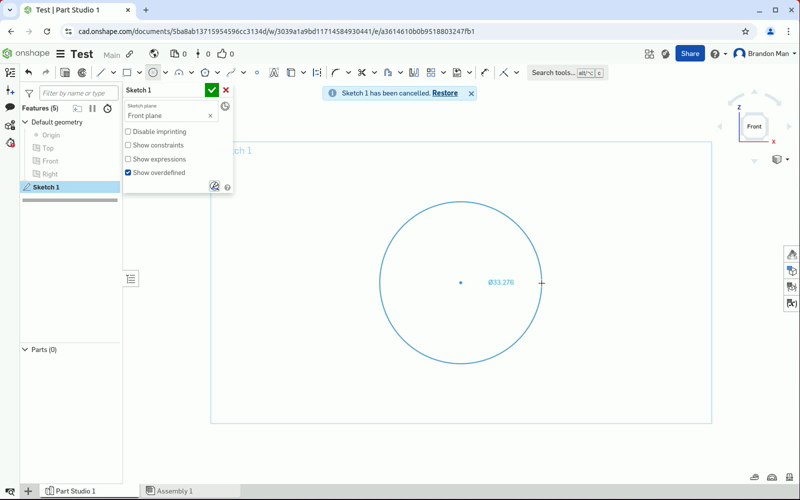
click(541, 282)
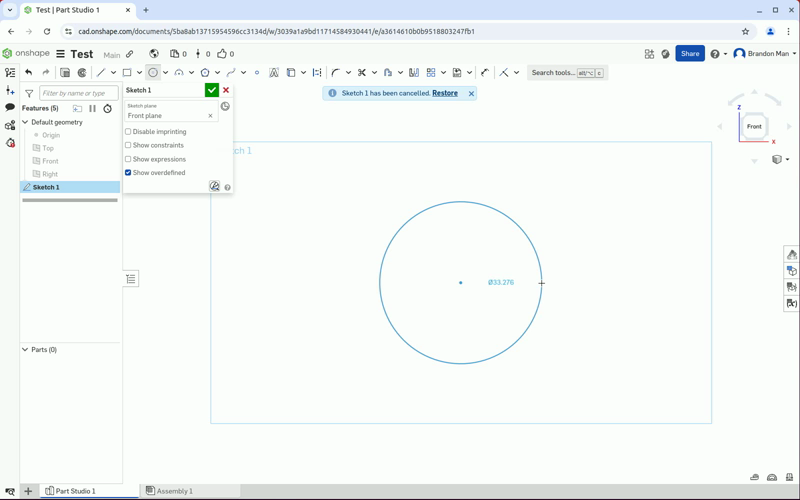
key(esc)
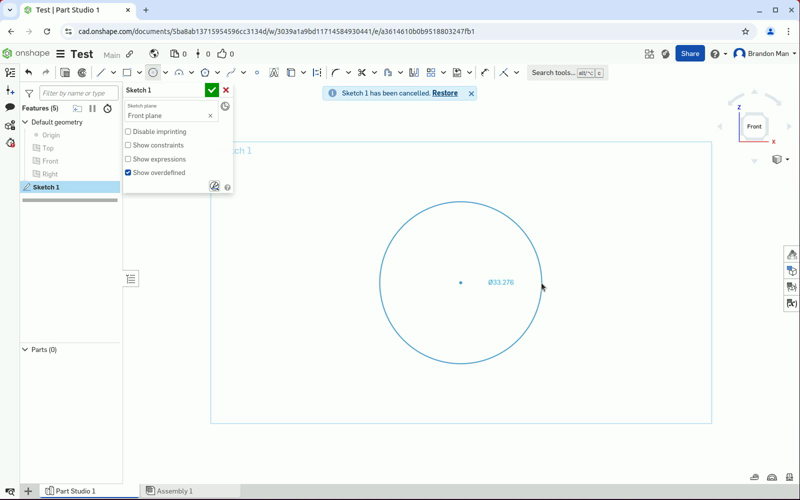
mouse_move(422, 260)
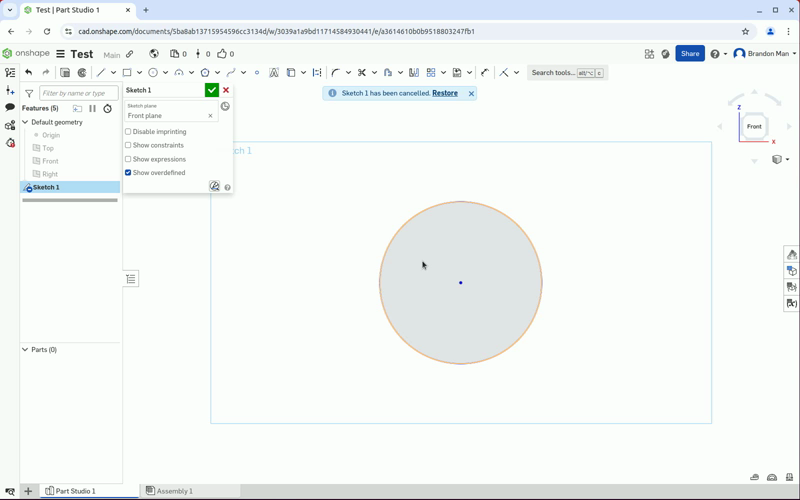
click(422, 260)
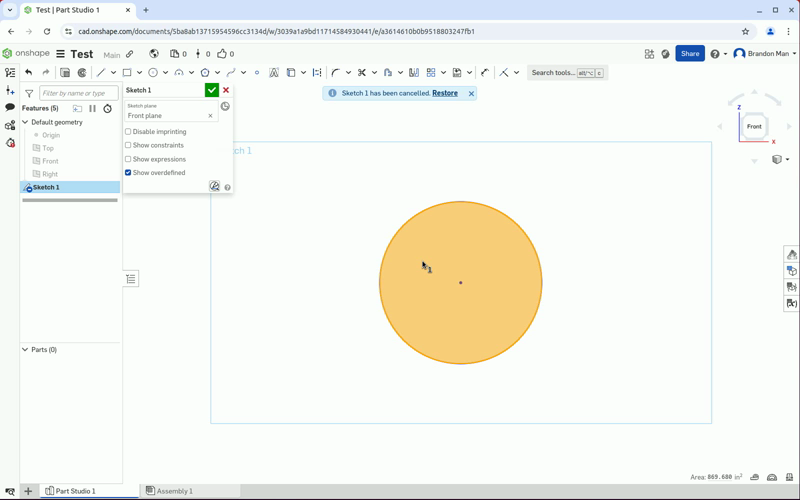
mouse_move(73, 352)
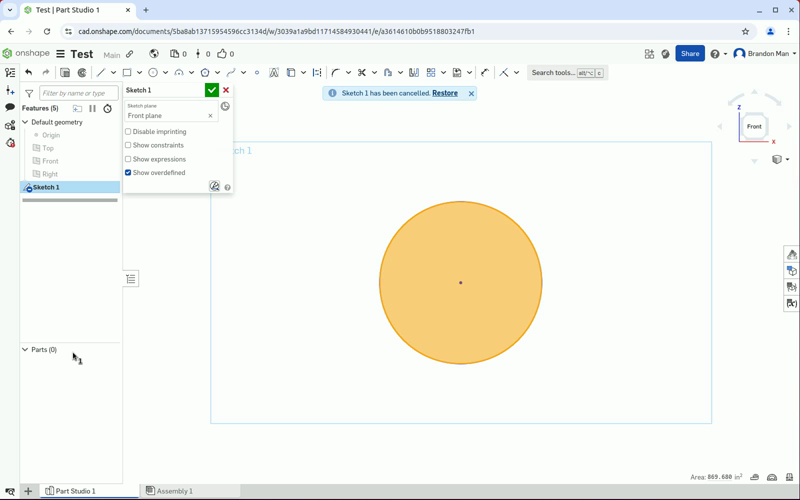
key(shift+y)
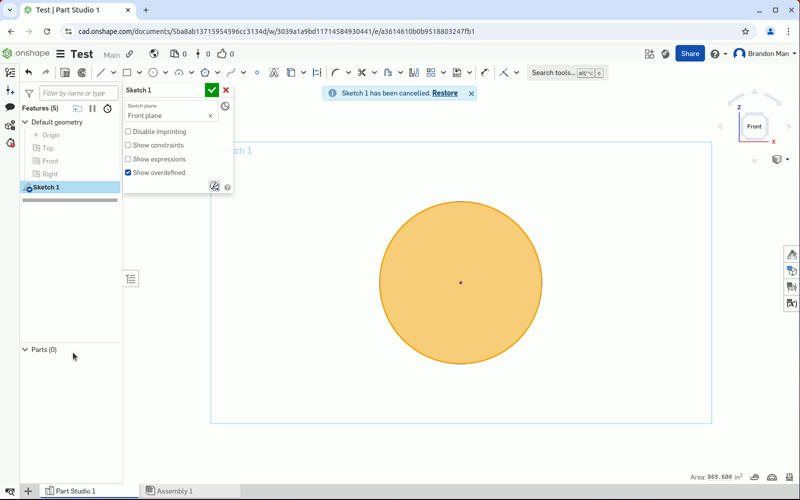
key(shift+e)
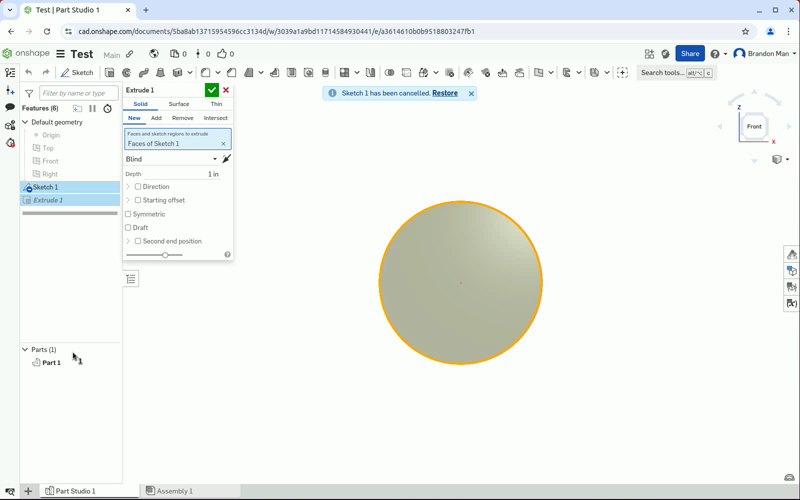
mouse_move(143, 106)
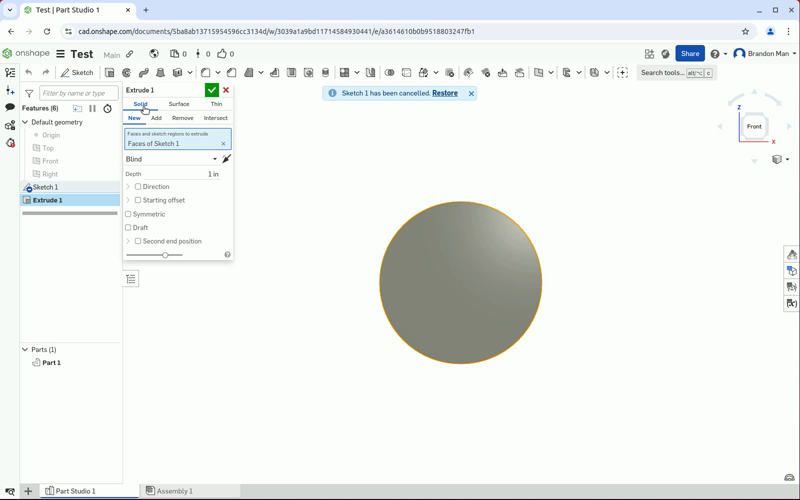
click(143, 106)
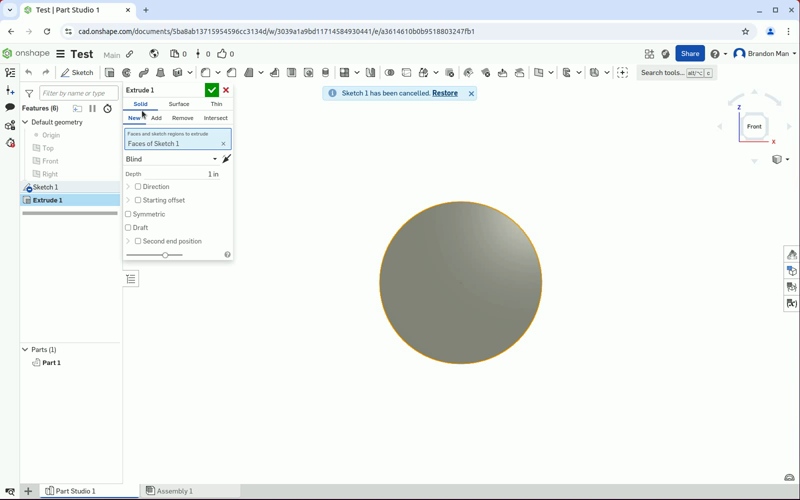
mouse_move(137, 120)
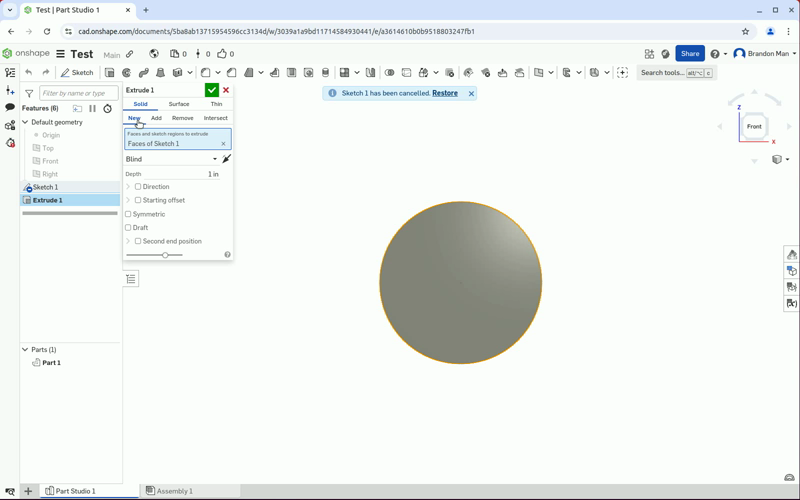
click(137, 120)
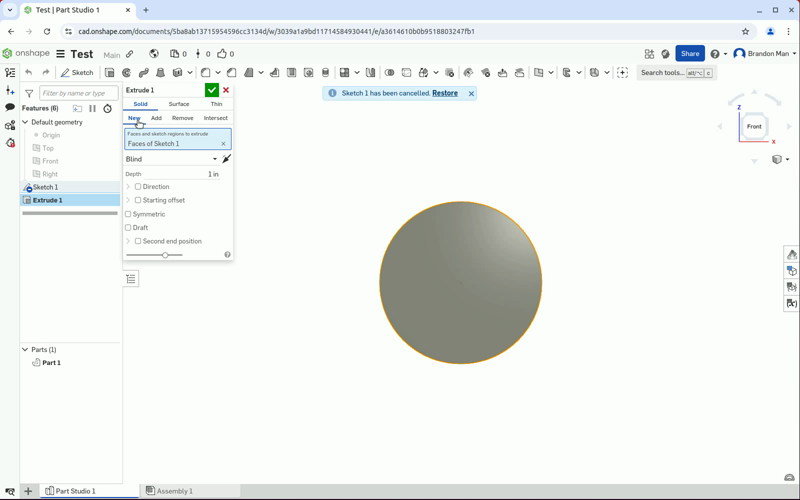
key(tab, 4)
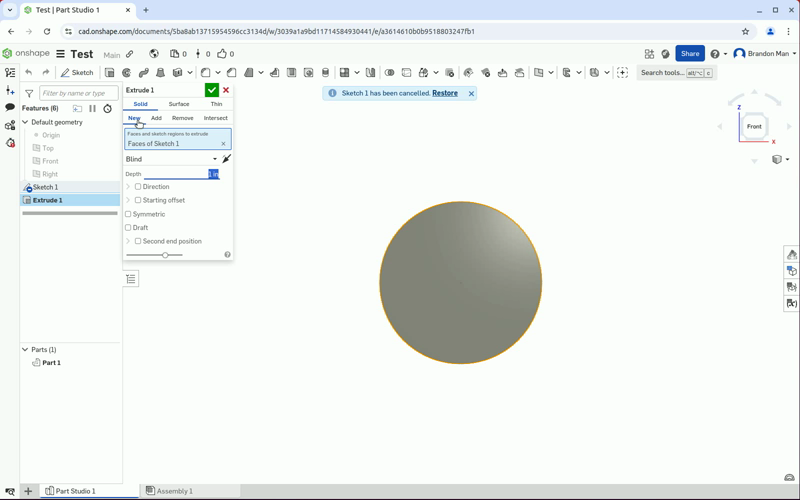
text(46.216)
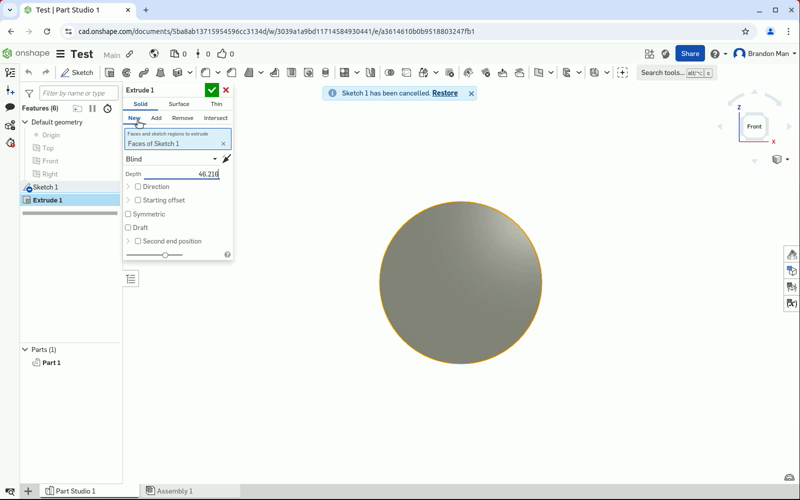
key(tab, 3)
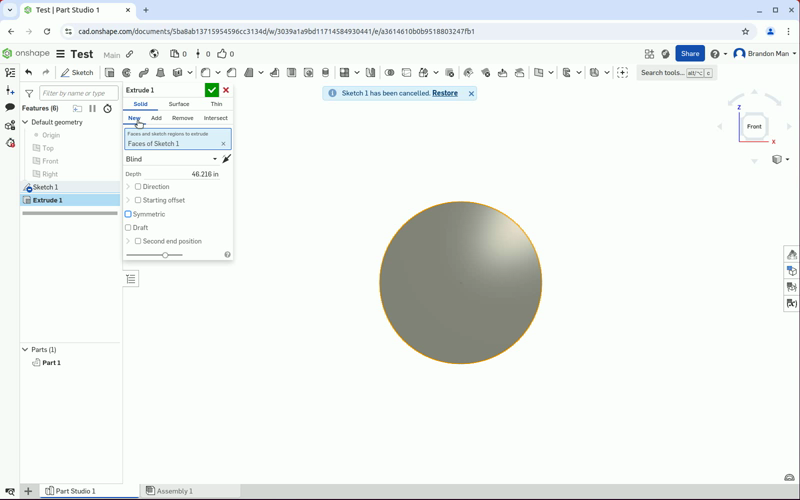
key(space)
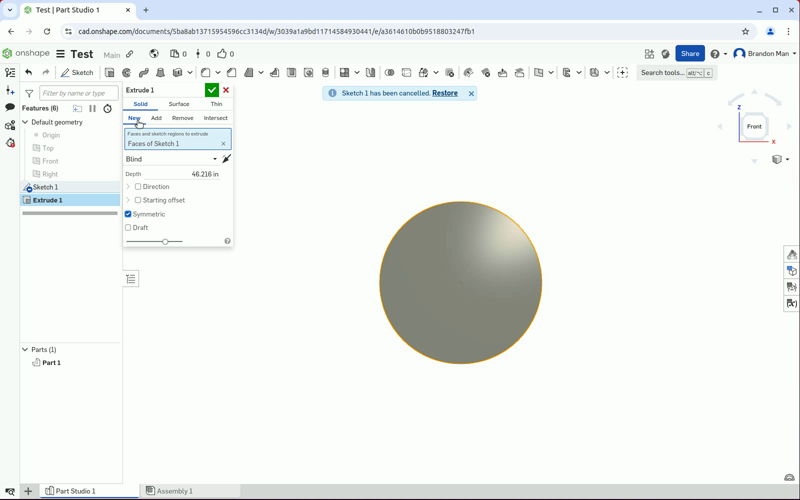
key(enter)
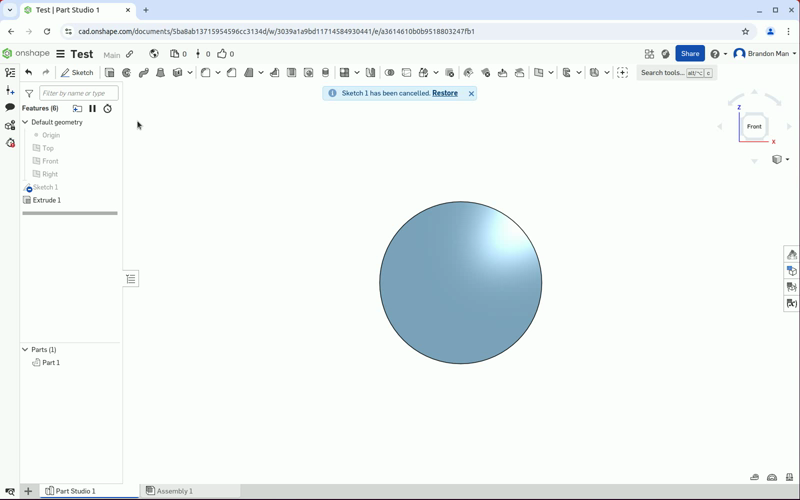
key(shift+h)
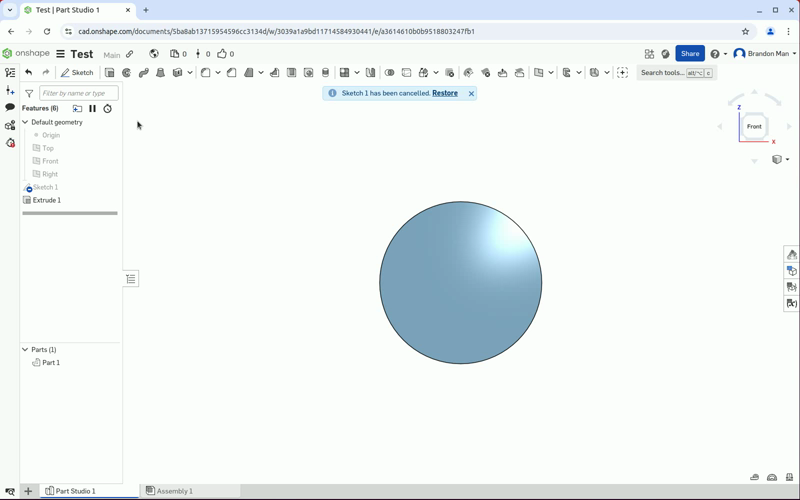
key(shift+h)
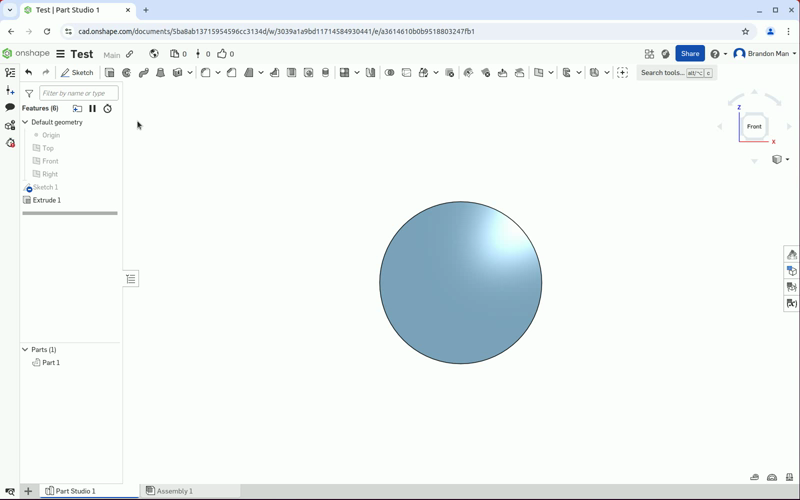
mouse_move(73, 189)
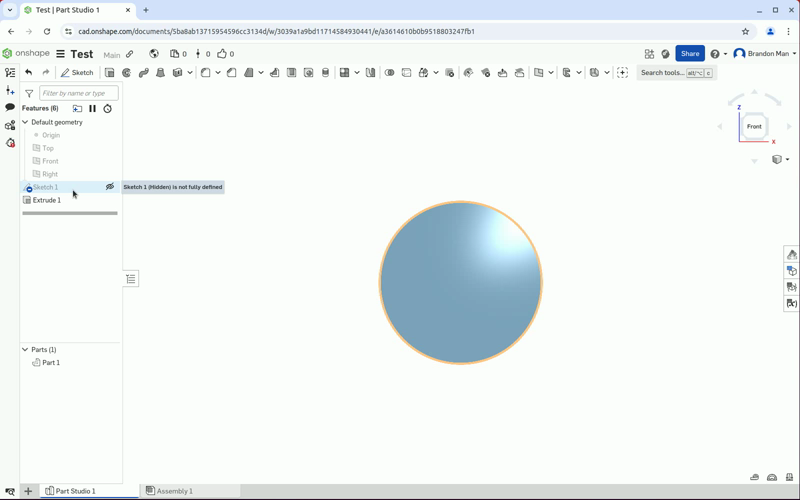
click(73, 189)
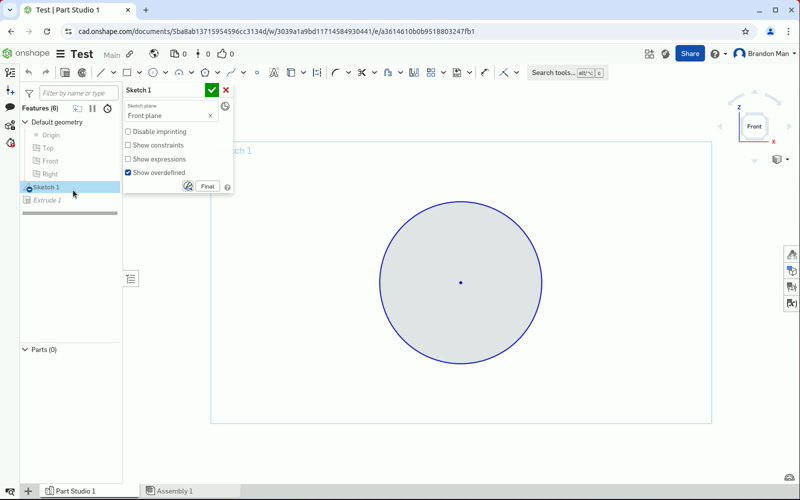
mouse_move(229, 92)
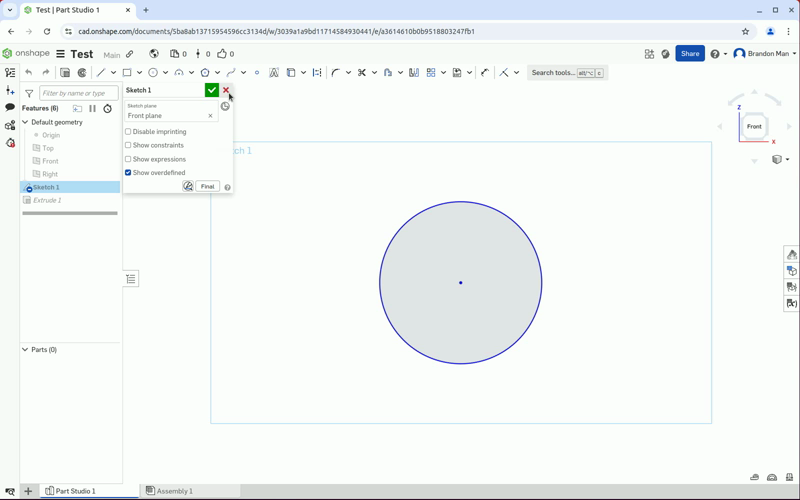
click(229, 92)
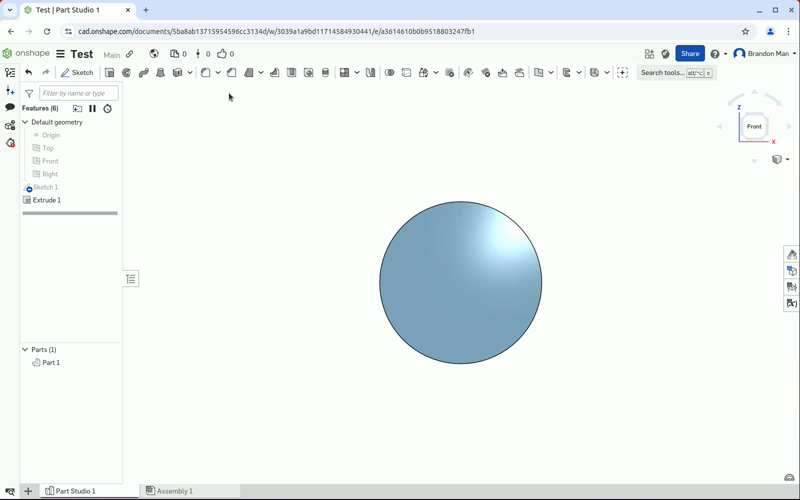
mouse_move(541, 75)
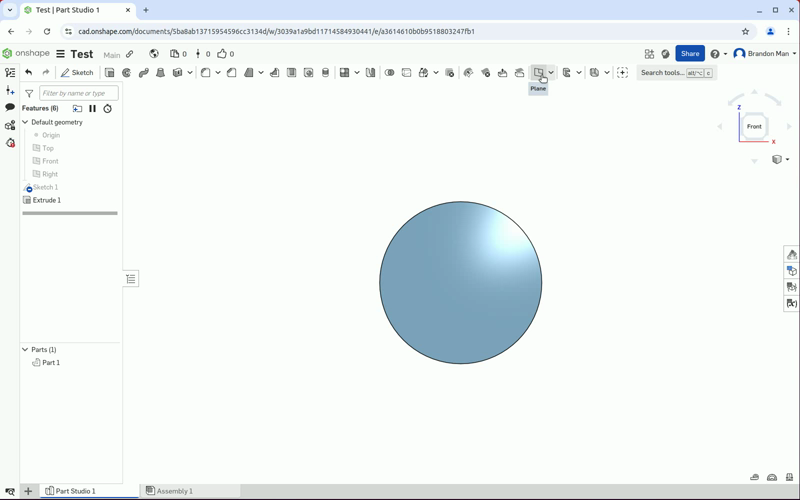
click(541, 75)
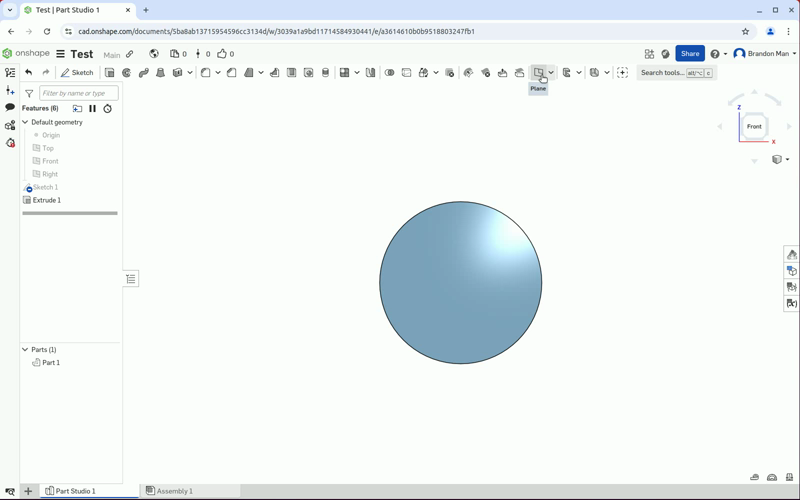
mouse_move(73, 163)
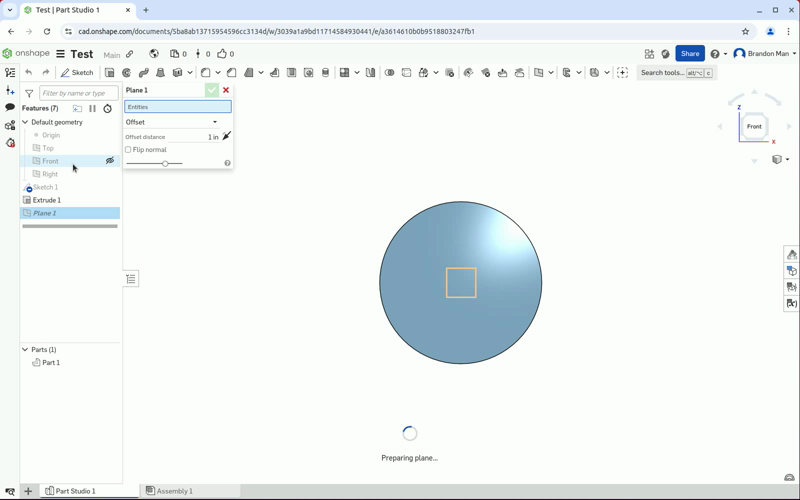
click(73, 163)
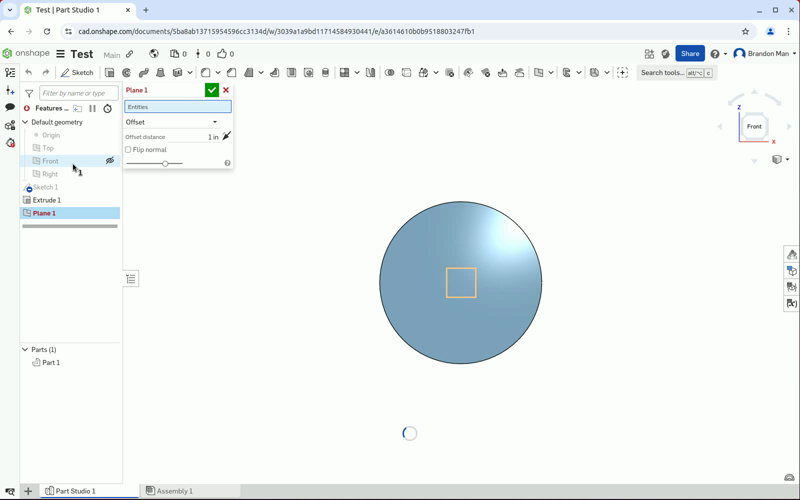
key(tab, 2)
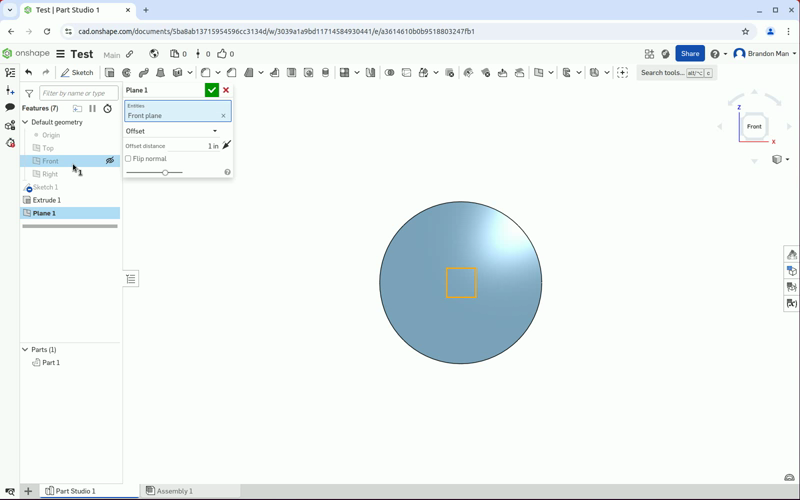
text(23.108)
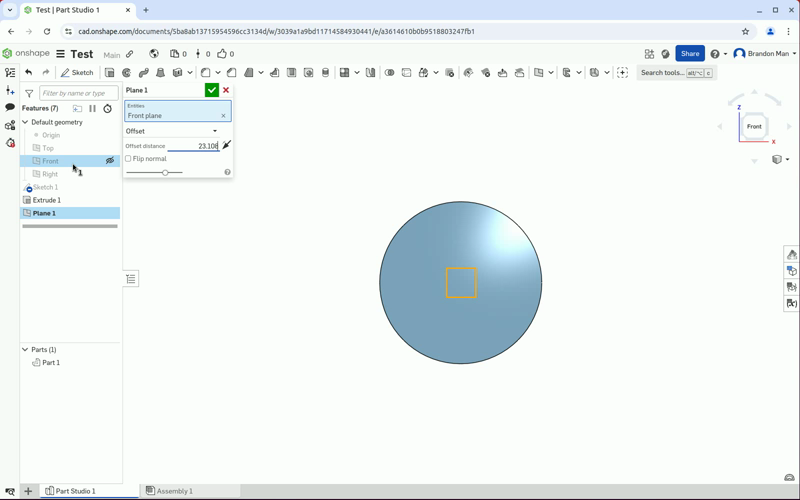
key(enter, 2)
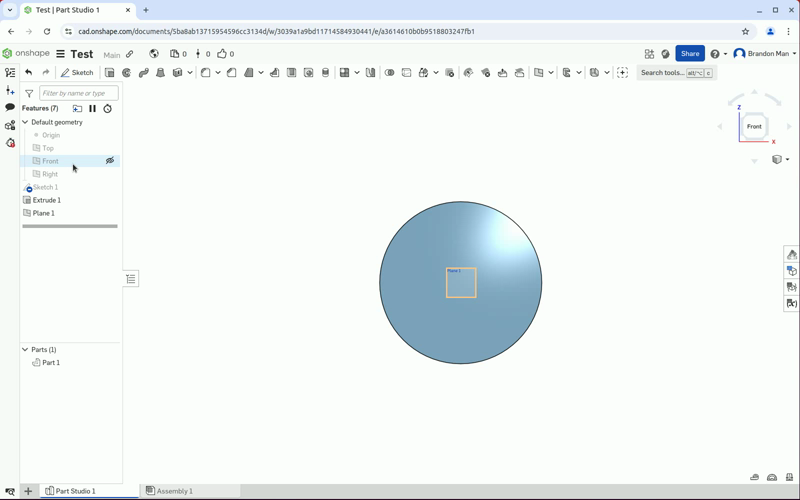
key(shift+s)
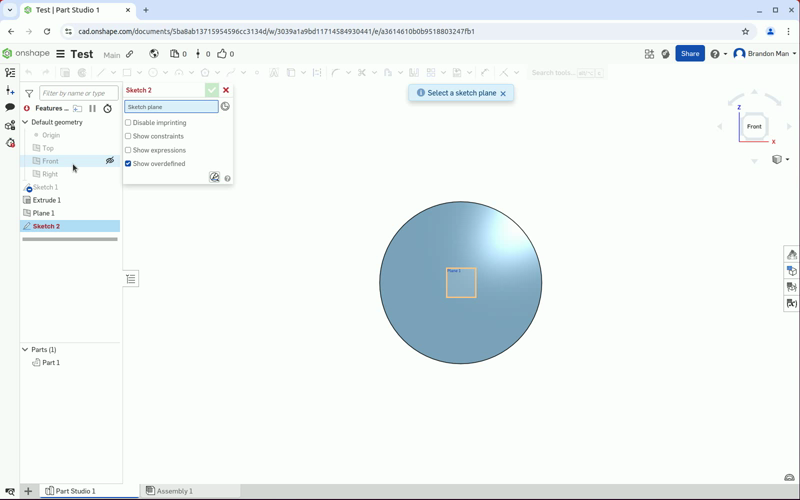
mouse_move(73, 215)
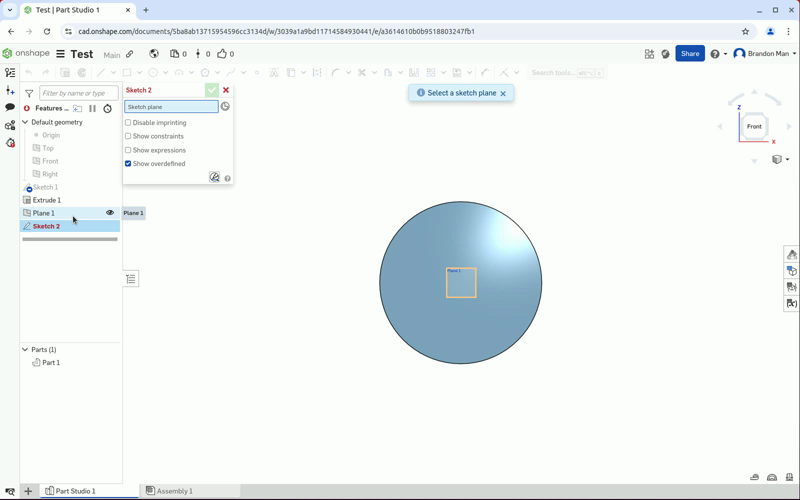
click(73, 215)
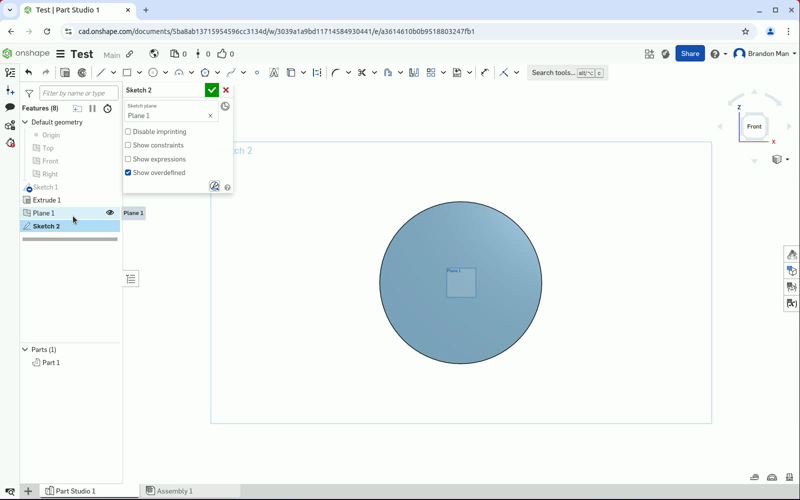
mouse_move(73, 352)
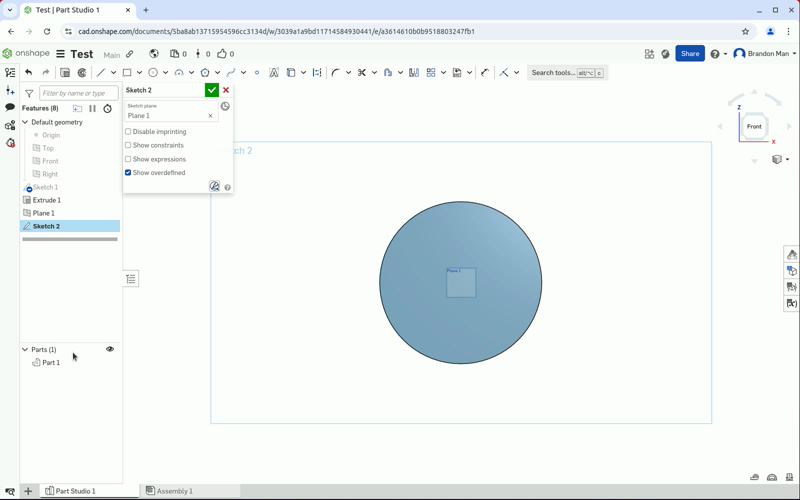
key(y)
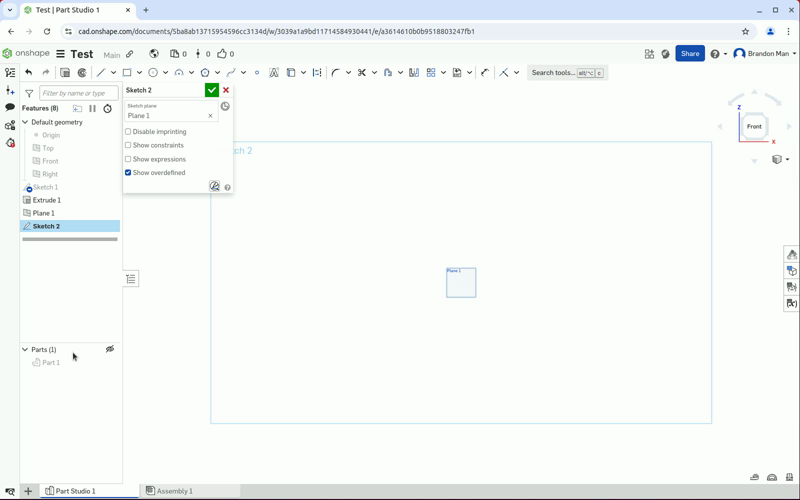
key(c)
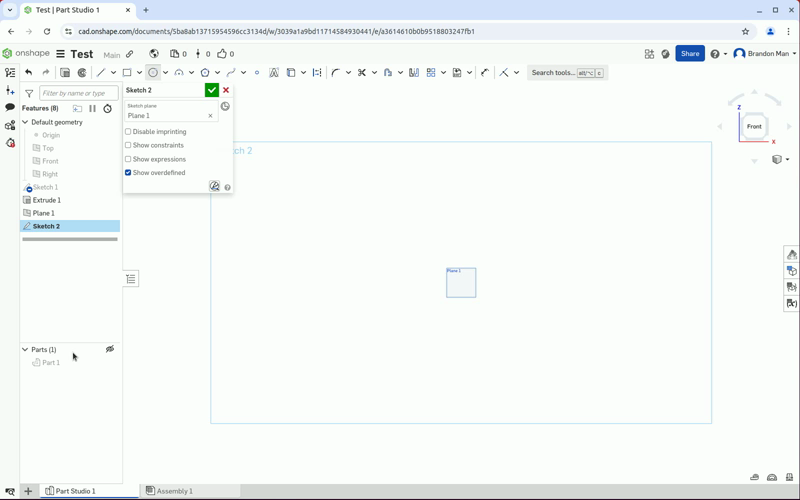
key_down(shift)
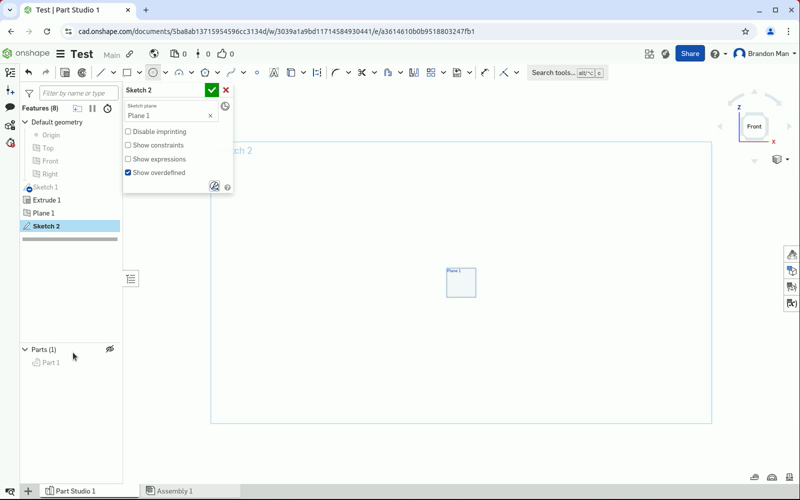
mouse_move(461, 282)
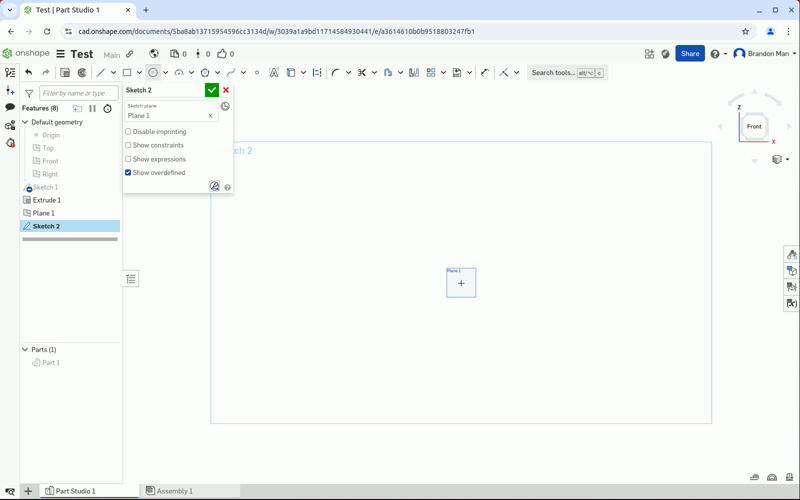
click(461, 282)
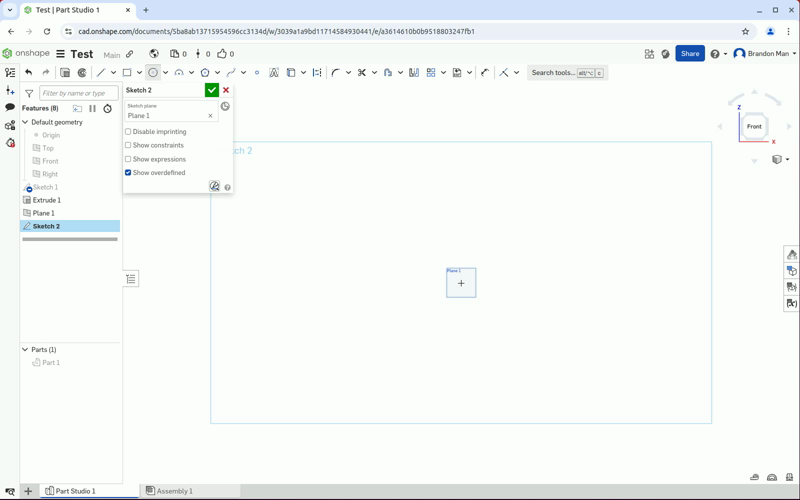
key_up(shift)
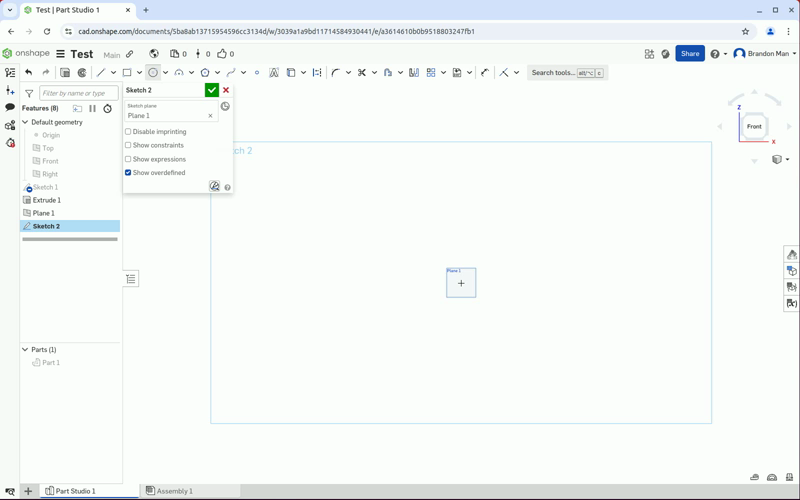
mouse_move(510, 282)
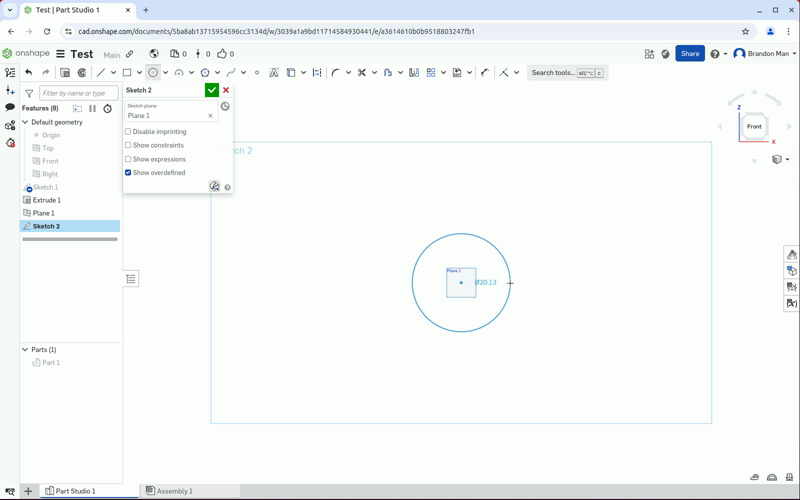
click(510, 282)
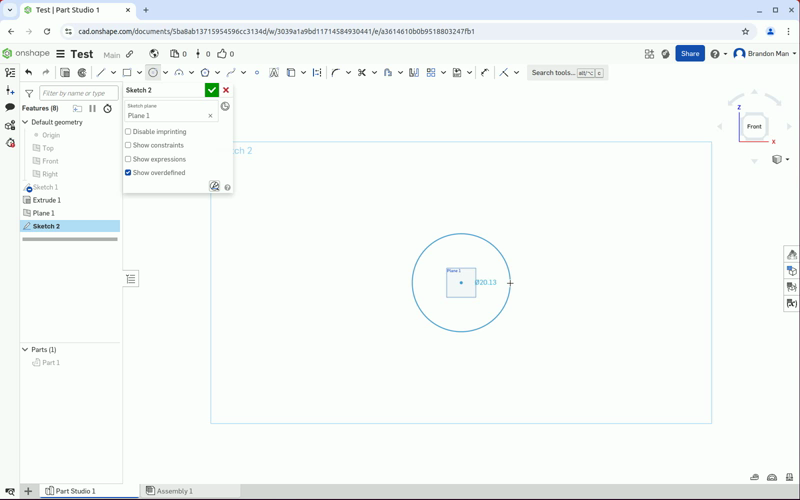
key(esc)
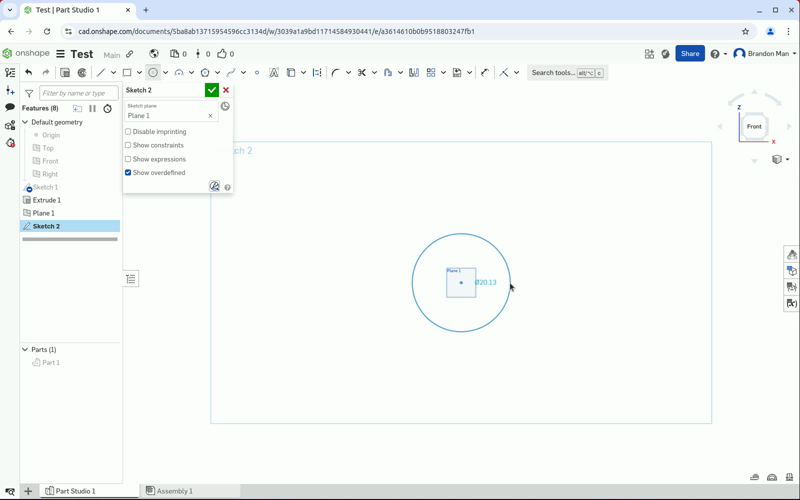
mouse_move(444, 262)
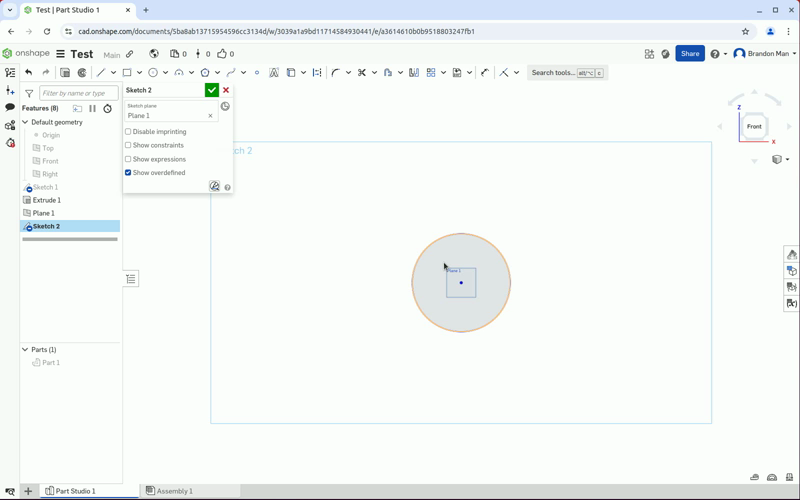
click(444, 262)
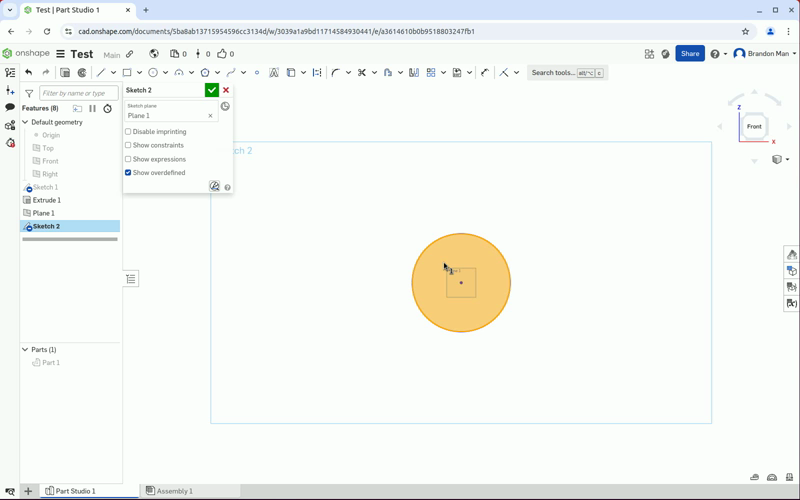
mouse_move(73, 352)
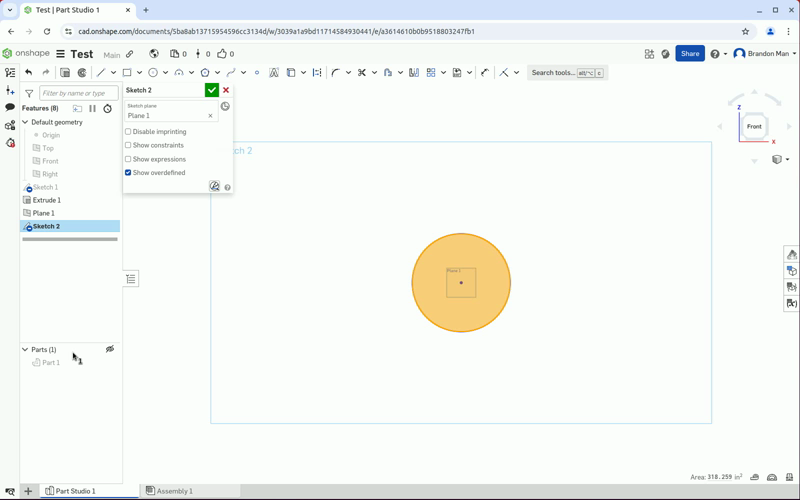
key(shift+y)
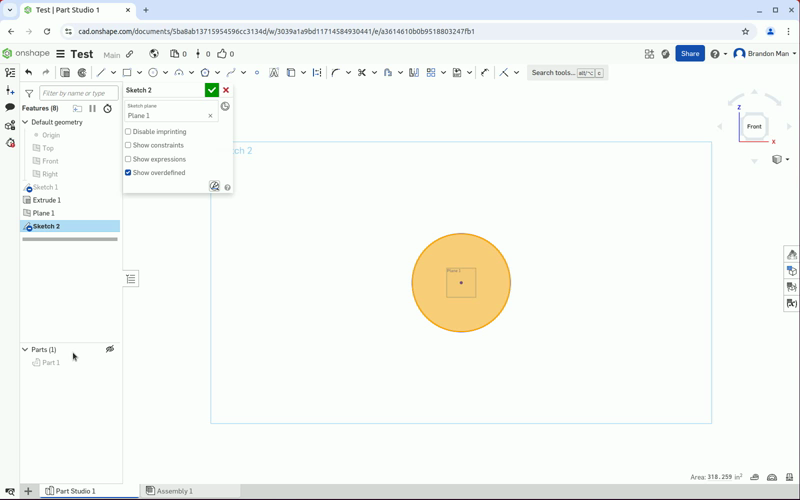
key(shift+e)
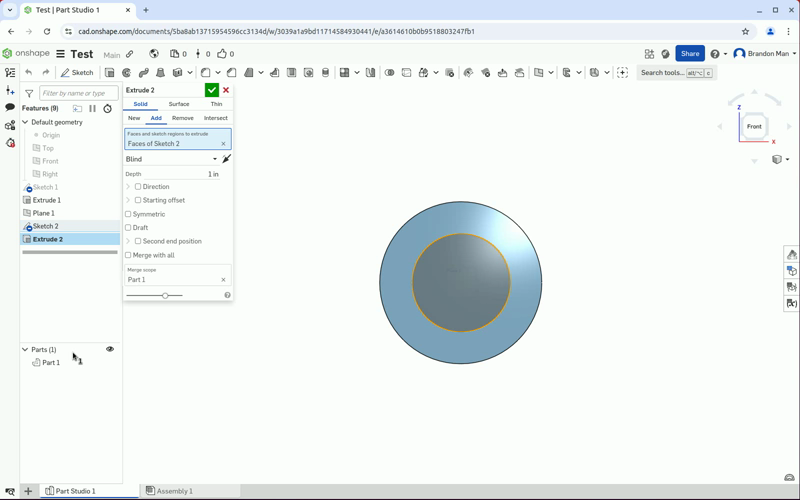
mouse_move(143, 106)
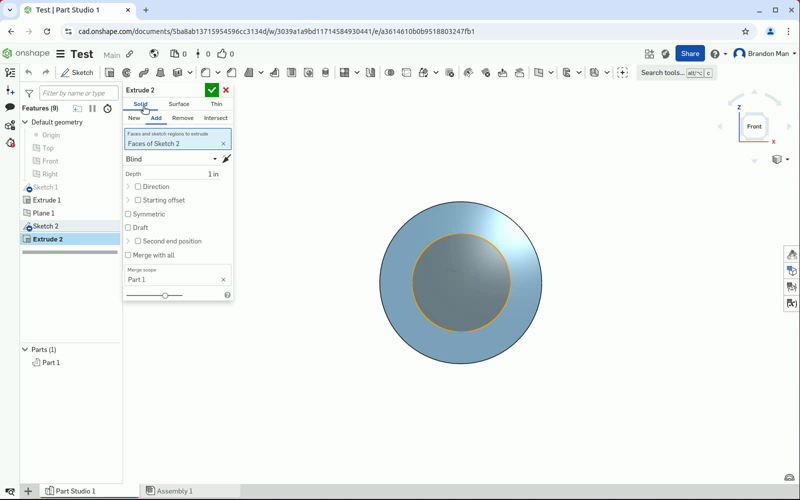
click(143, 106)
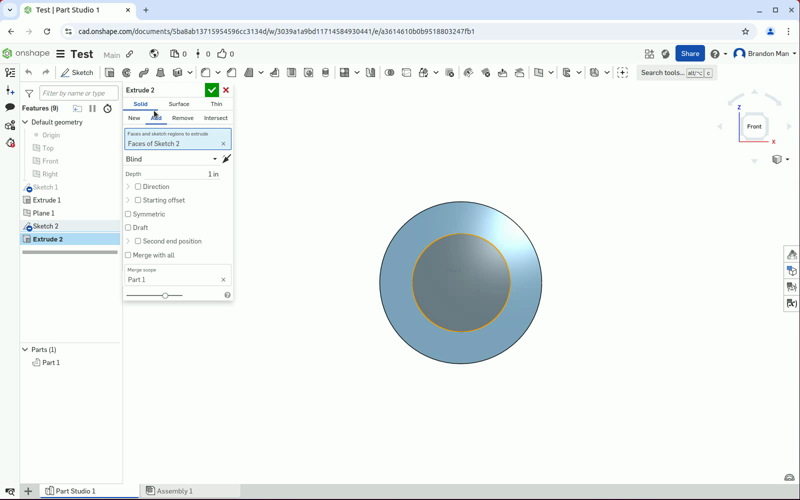
mouse_move(186, 120)
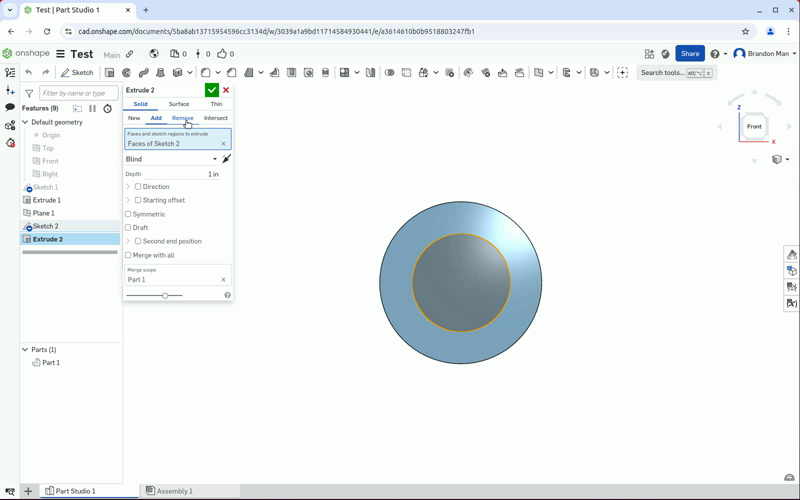
click(186, 120)
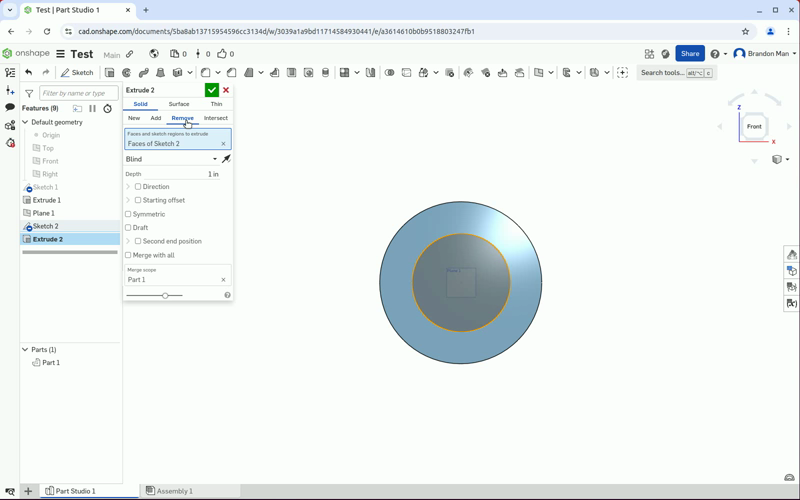
key(tab, 4)
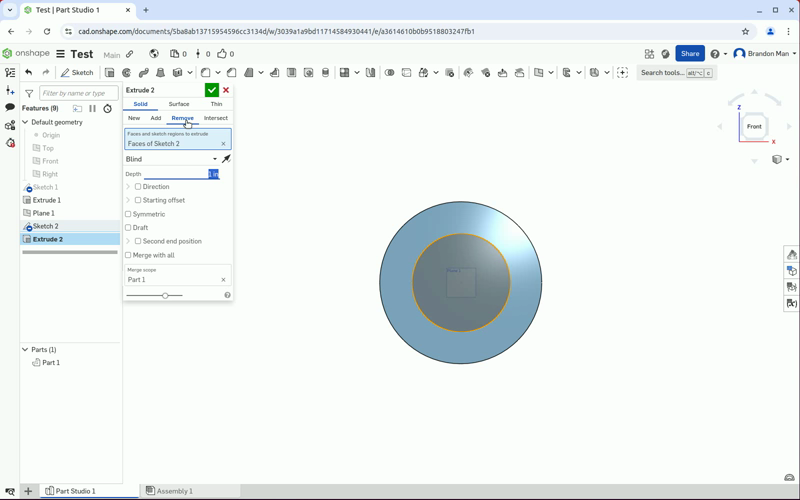
text(13.239)
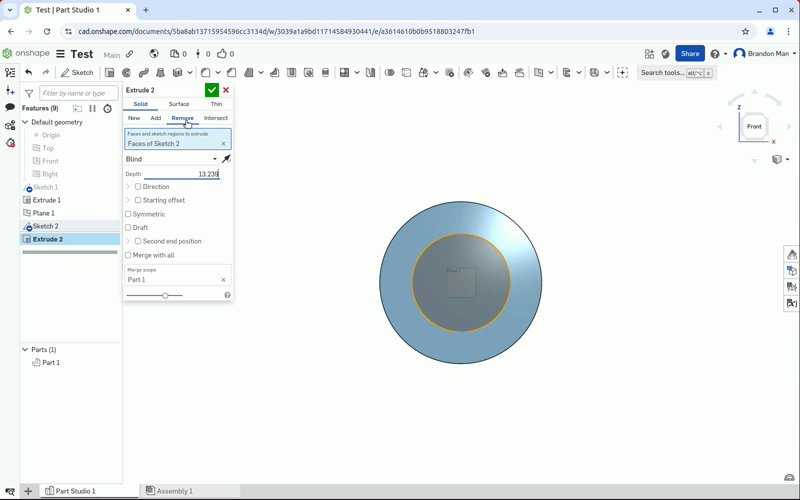
key(tab, 6)
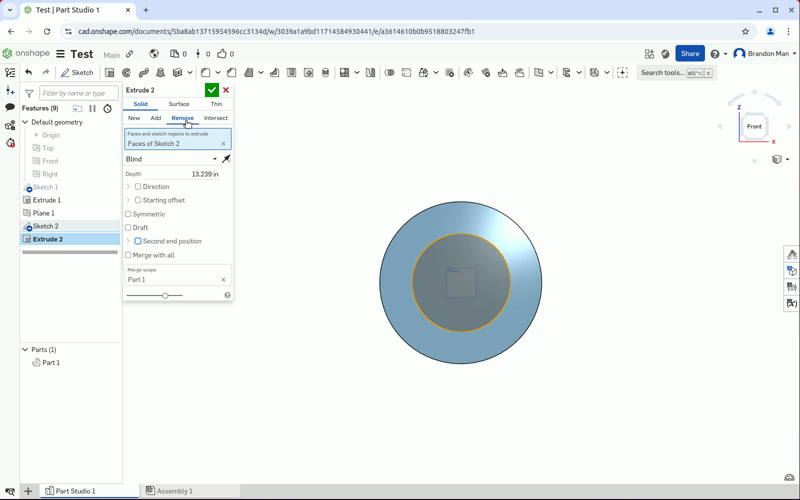
key(space)
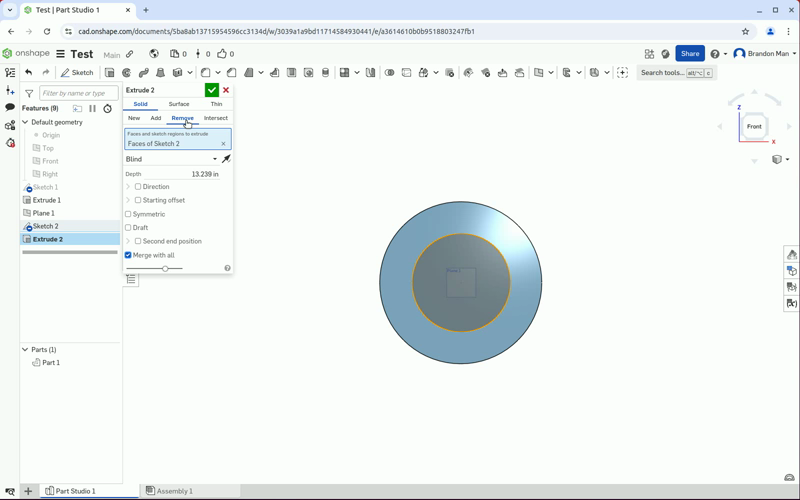
key(enter)
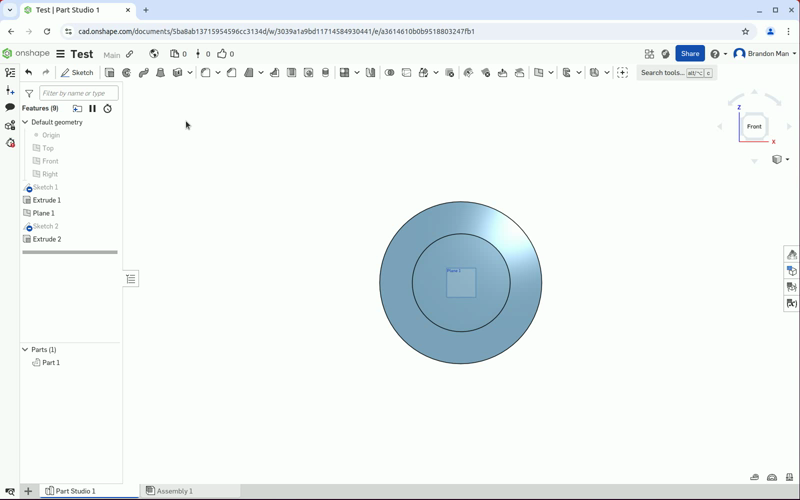
key(shift+h)
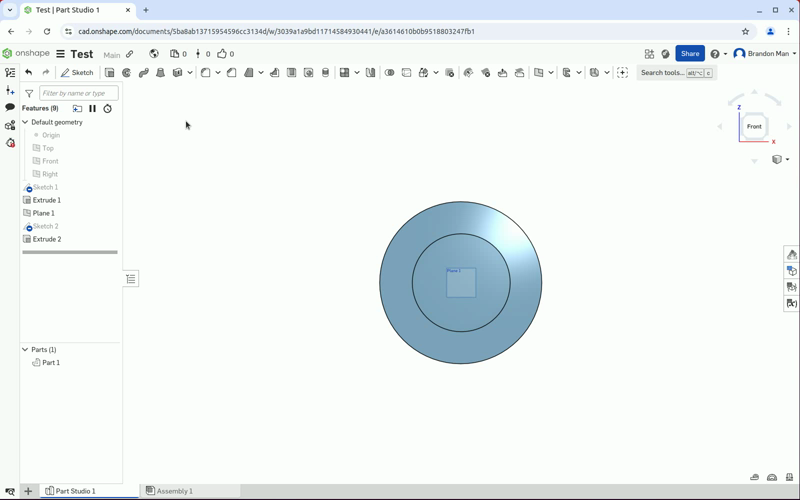
key(shift+h)
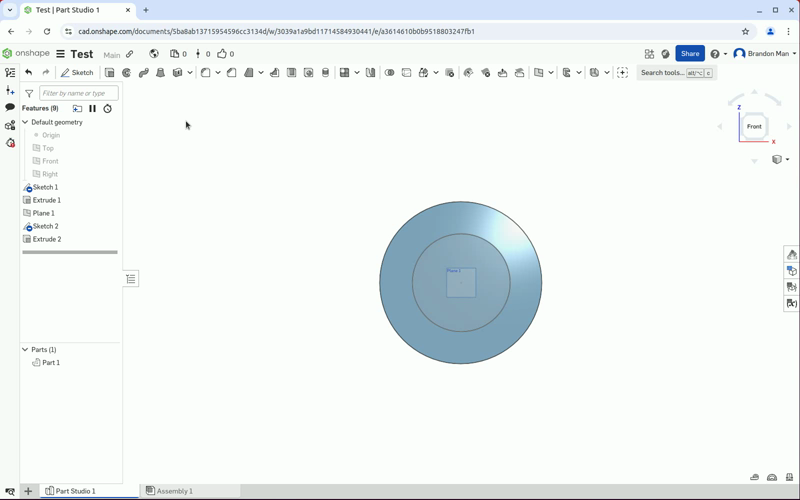
key(shift+7)
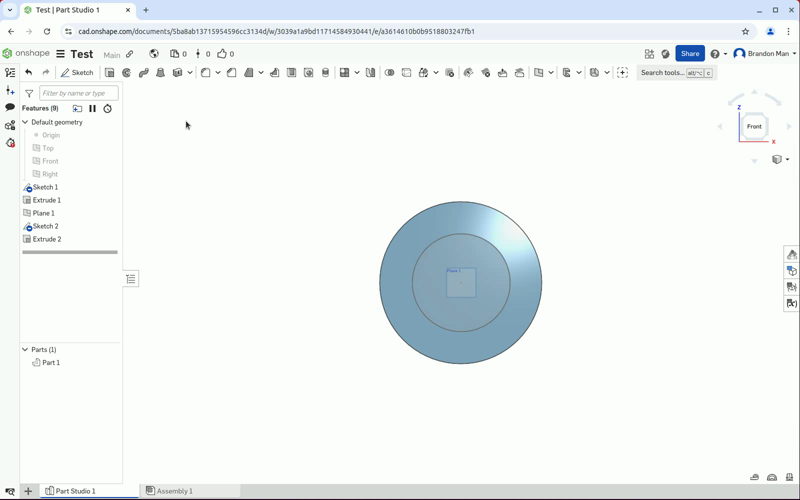
key(left, 2)
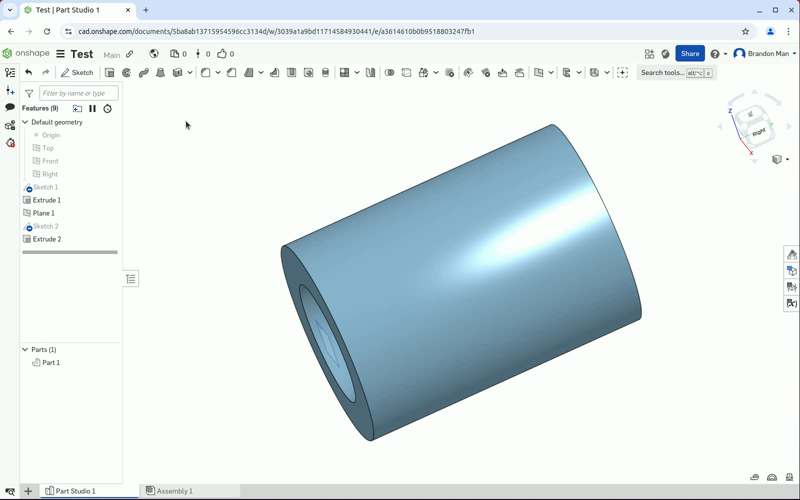
key(down, 2)
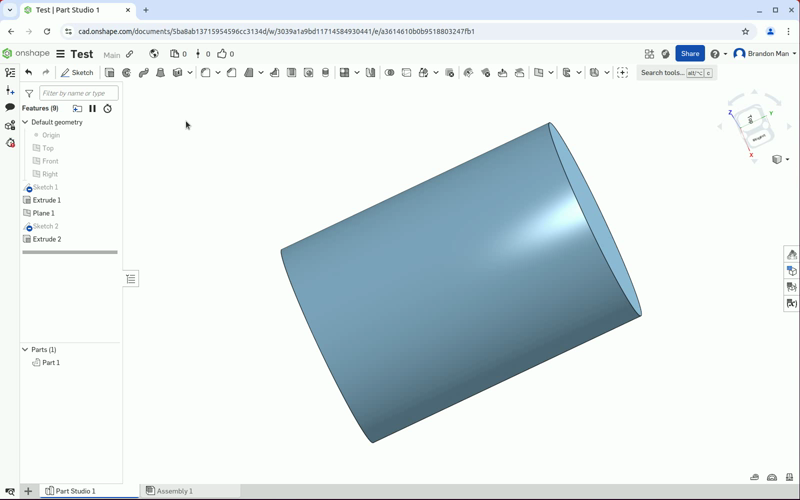
key(up, 2)
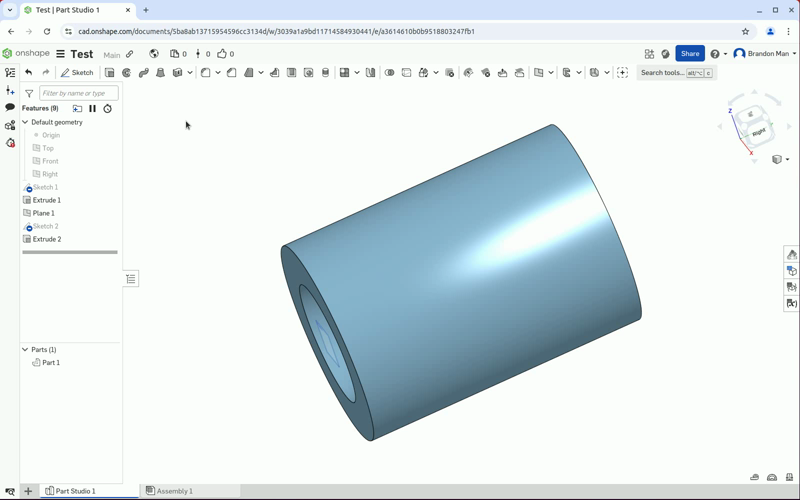
key(right, 2)
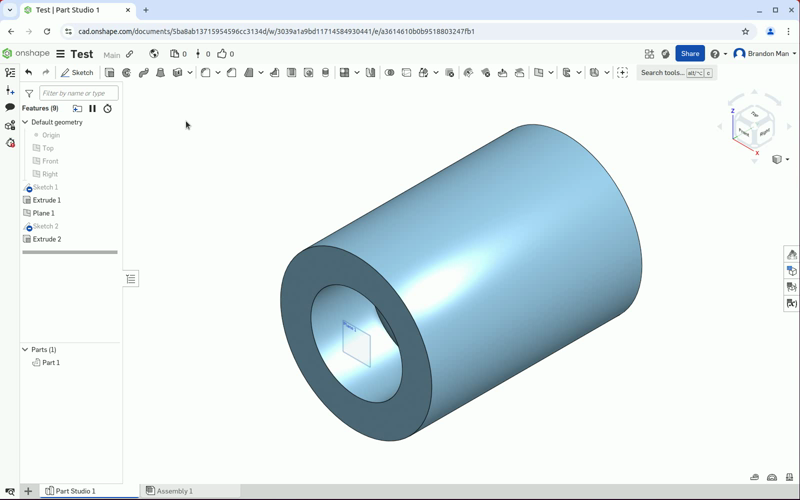
mouse_move(73, 189)
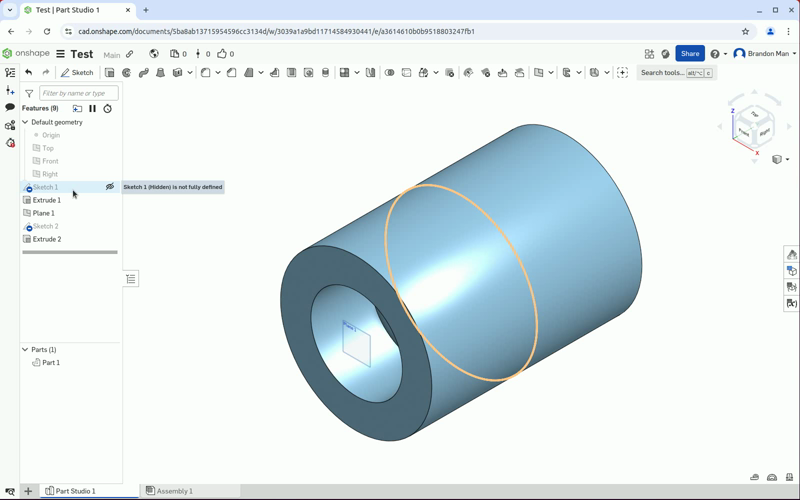
click(73, 189)